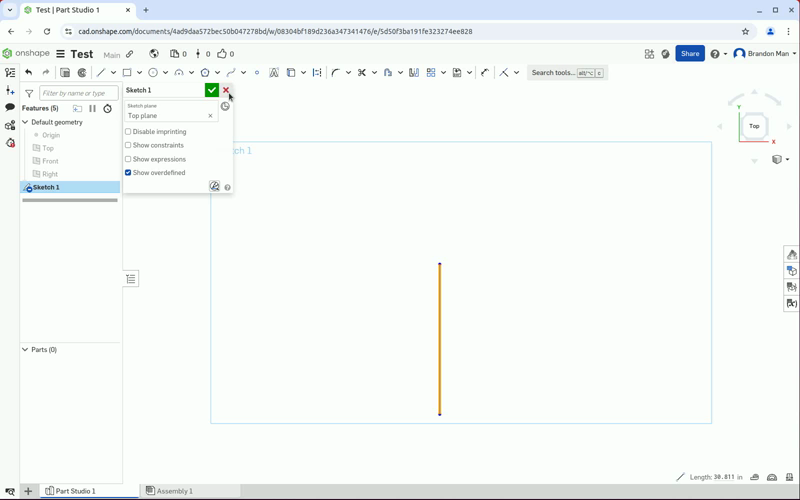
key(shift+h)
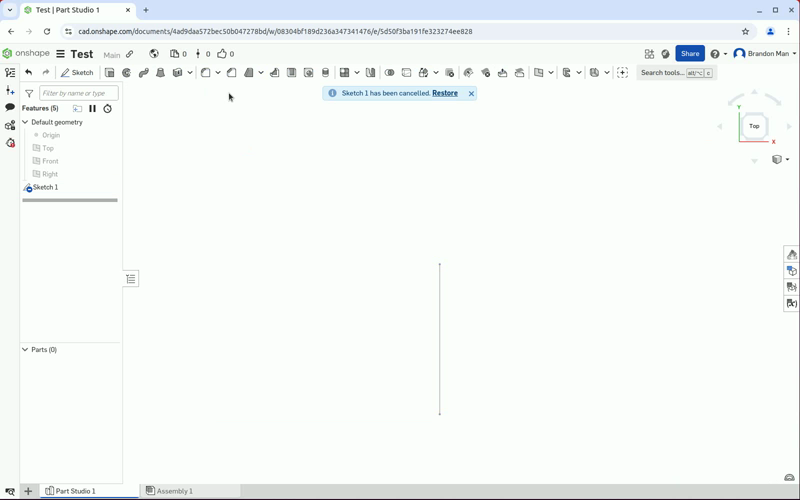
key(shift+s)
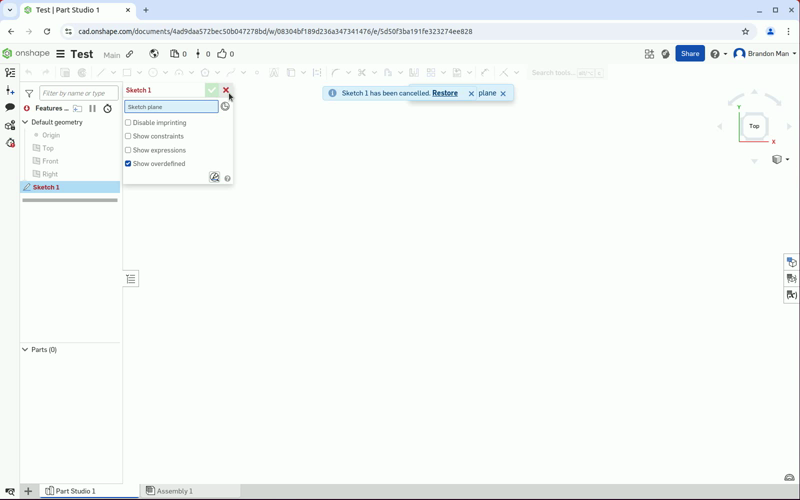
mouse_move(73, 150)
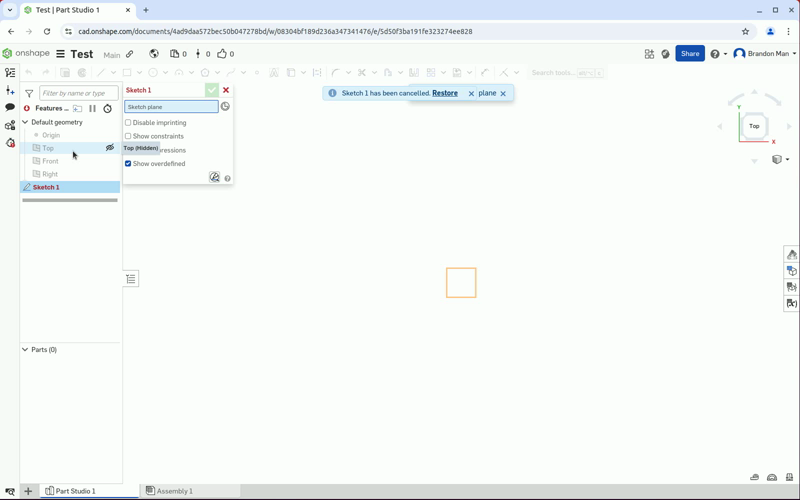
click(73, 150)
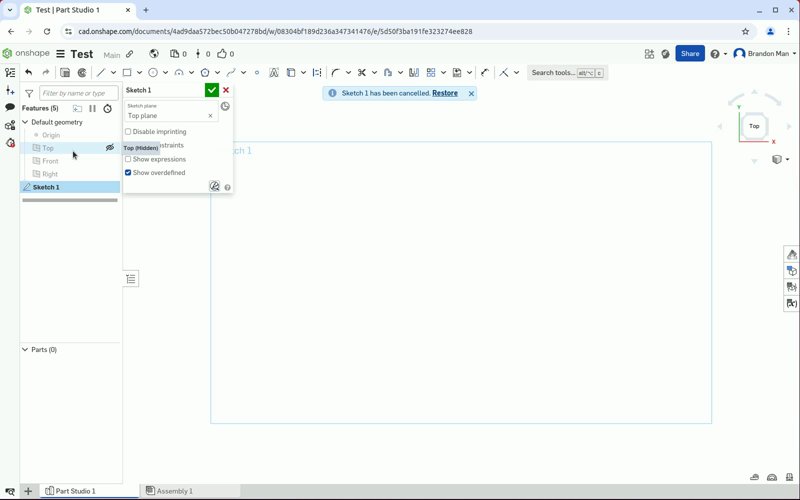
mouse_move(73, 352)
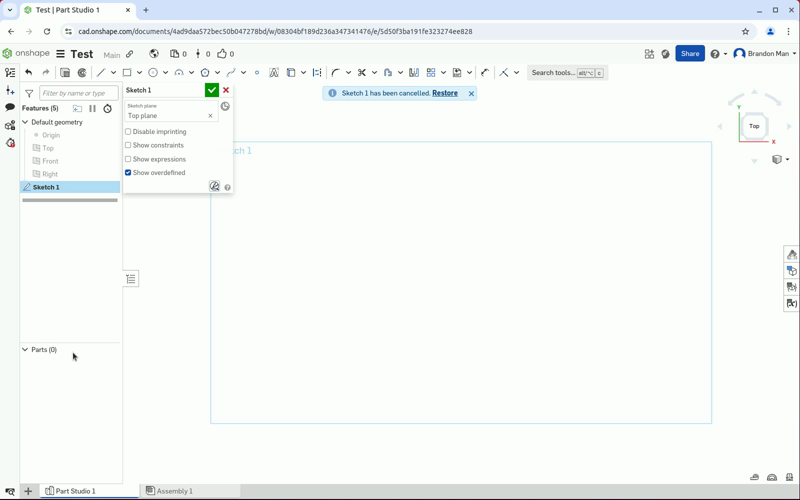
key(y)
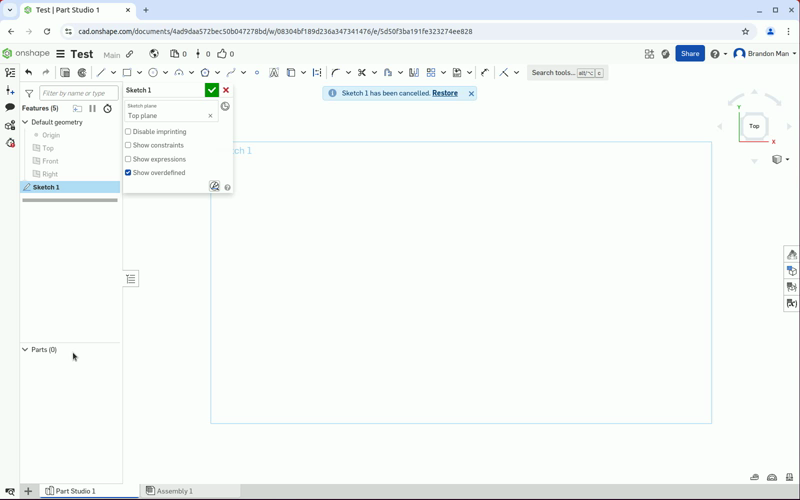
key(c)
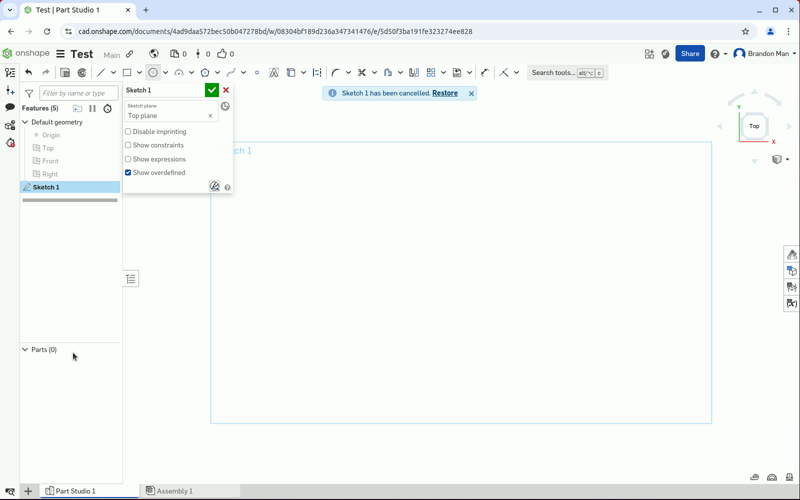
key_down(shift)
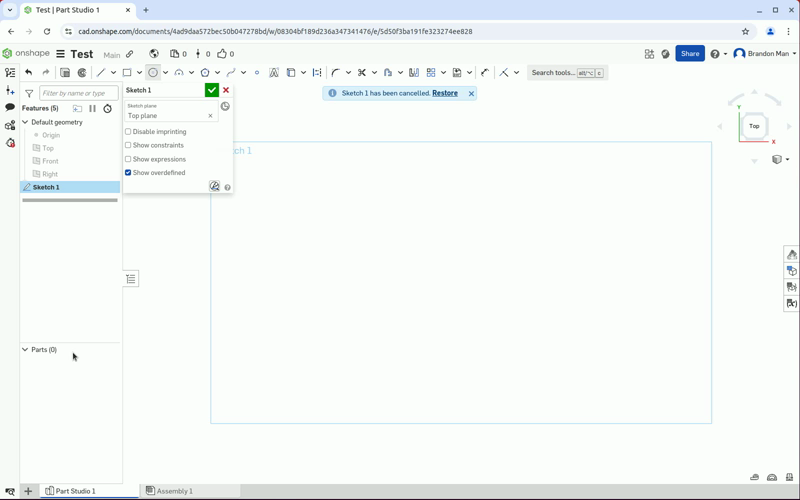
mouse_move(460, 282)
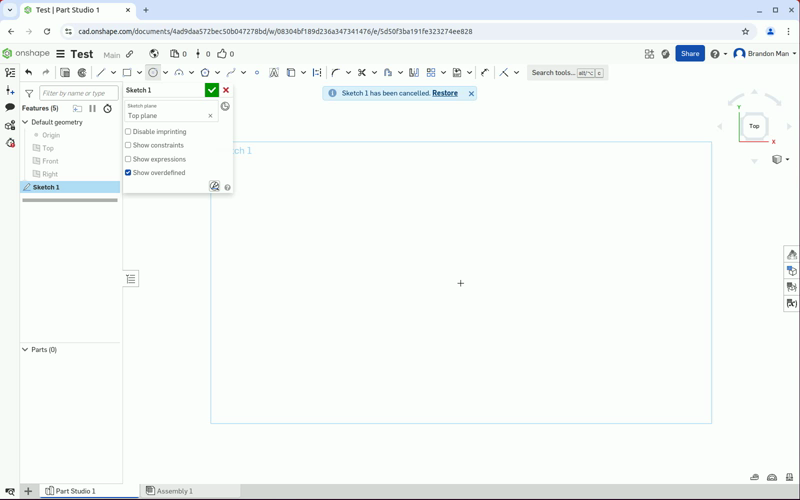
click(460, 282)
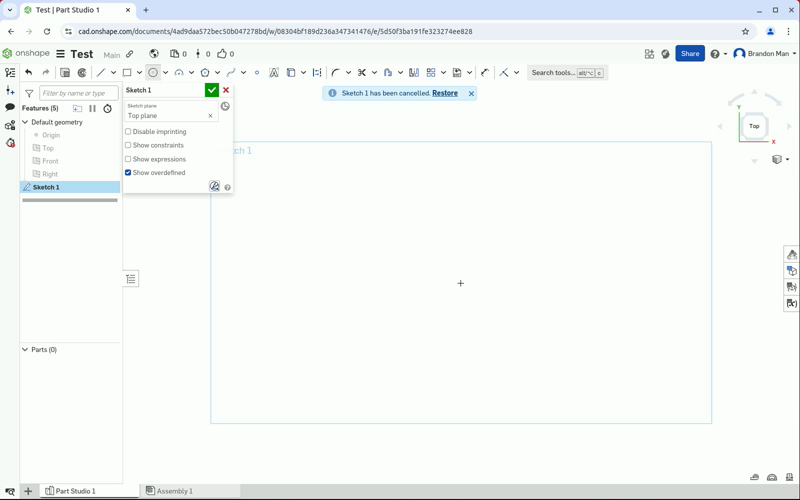
key_up(shift)
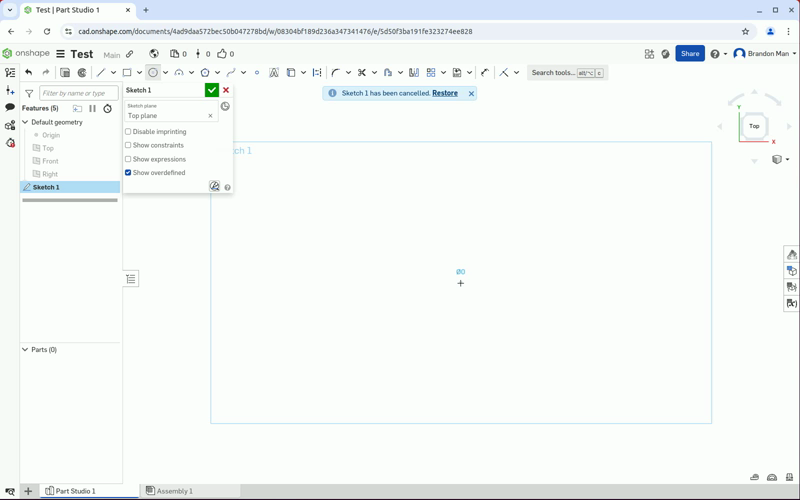
mouse_move(519, 282)
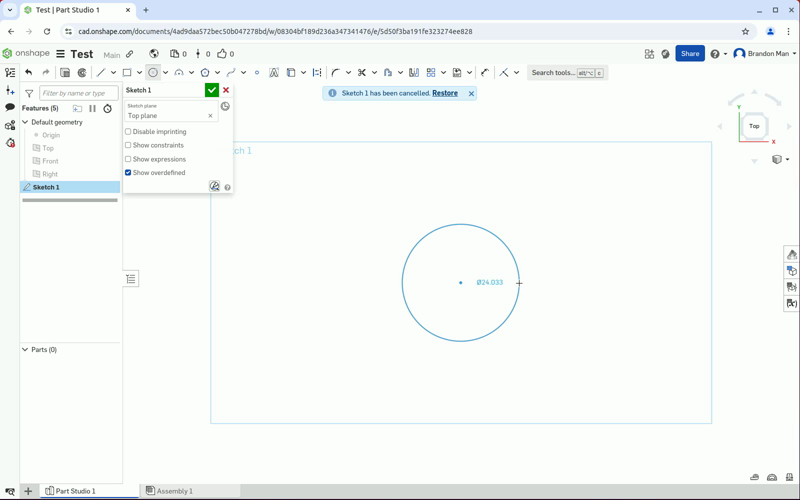
click(519, 282)
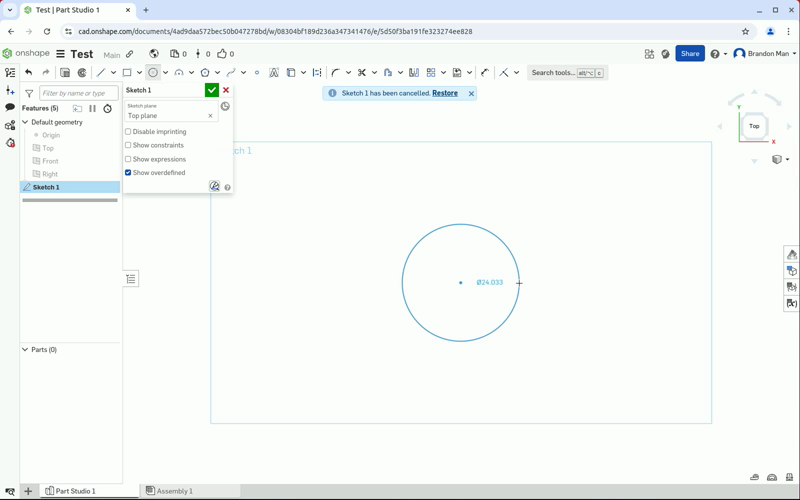
key(esc)
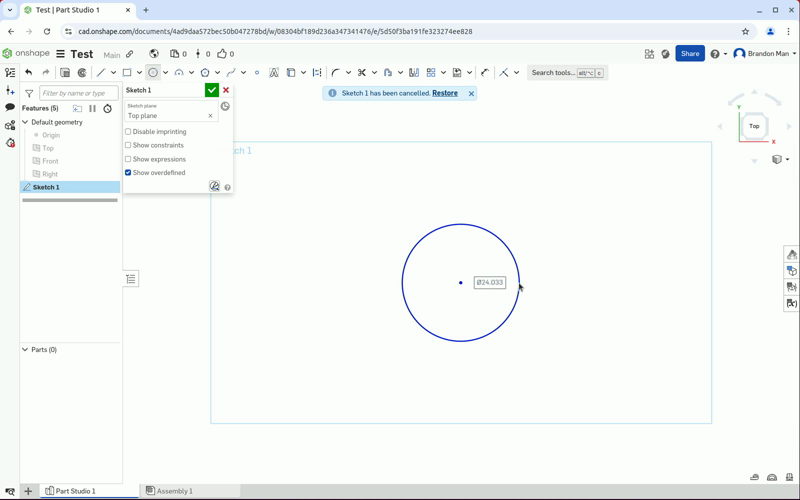
key(c)
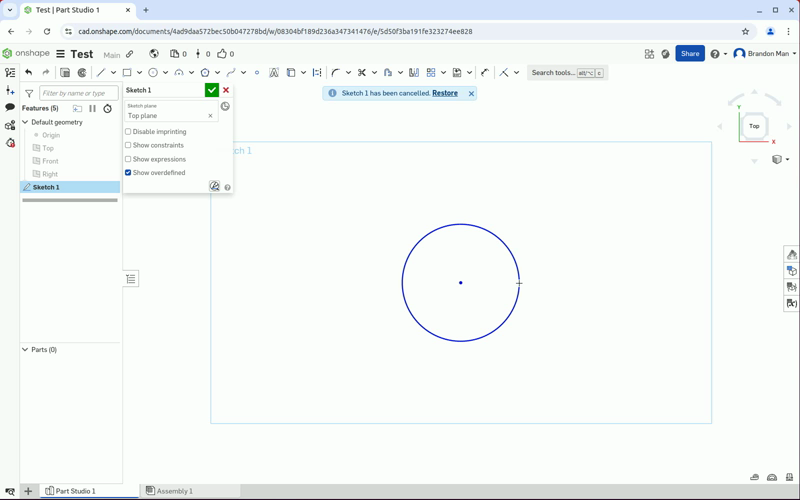
key_down(shift)
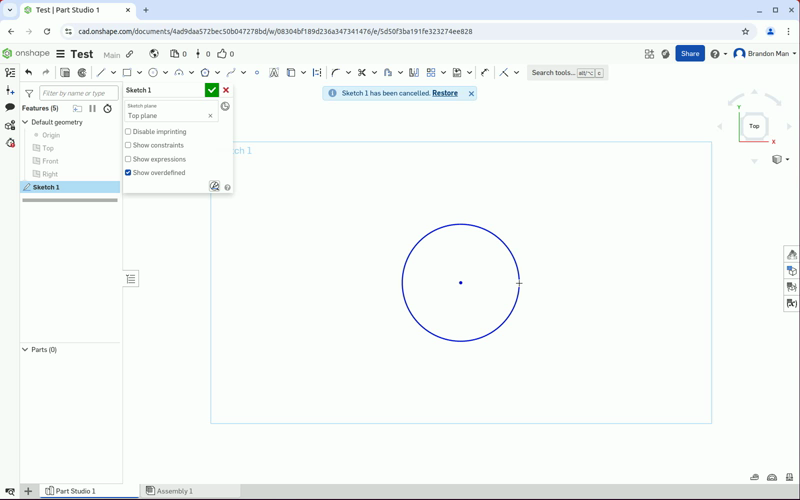
mouse_move(460, 282)
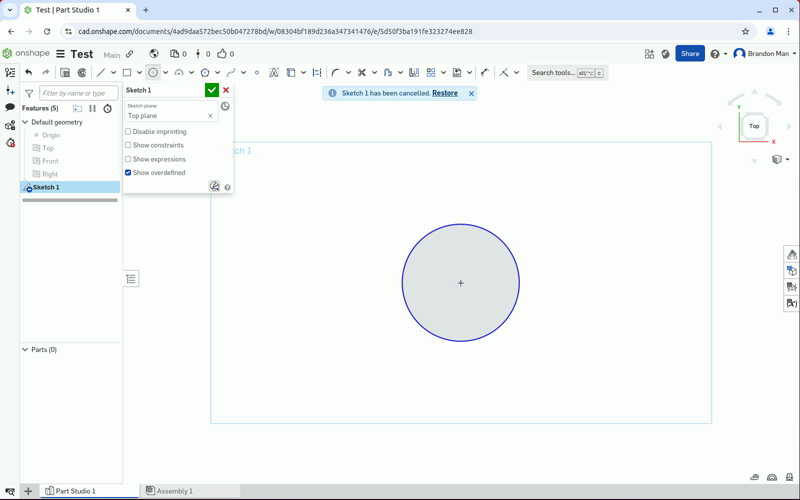
click(460, 282)
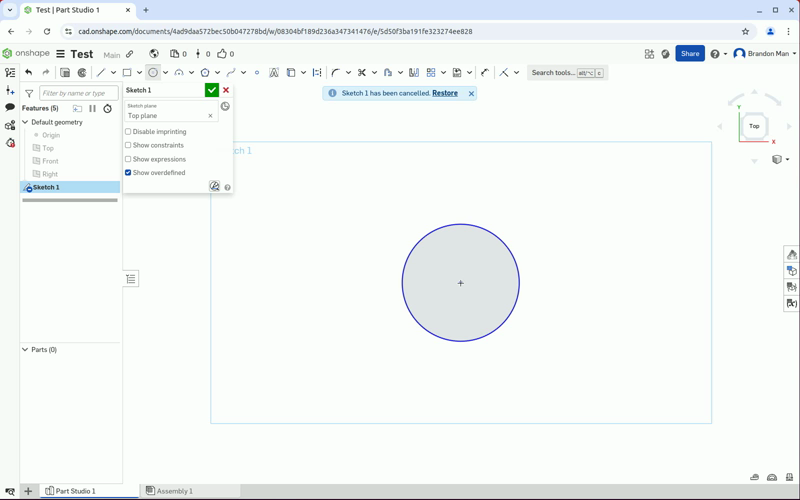
key_up(shift)
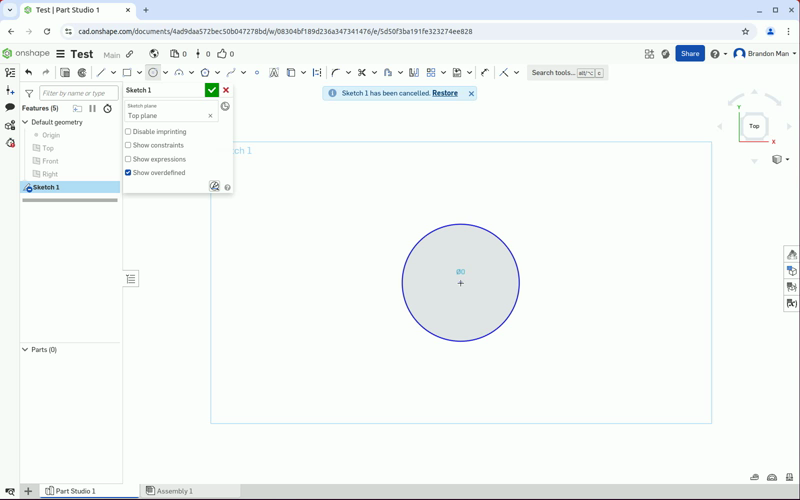
mouse_move(507, 282)
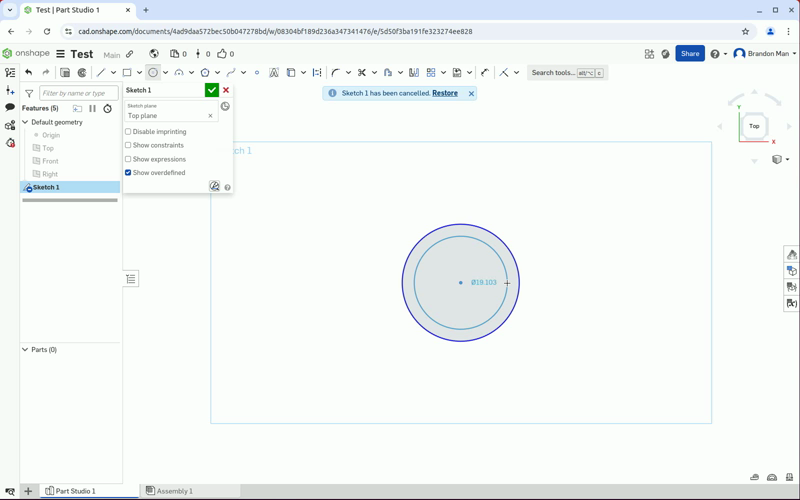
click(507, 282)
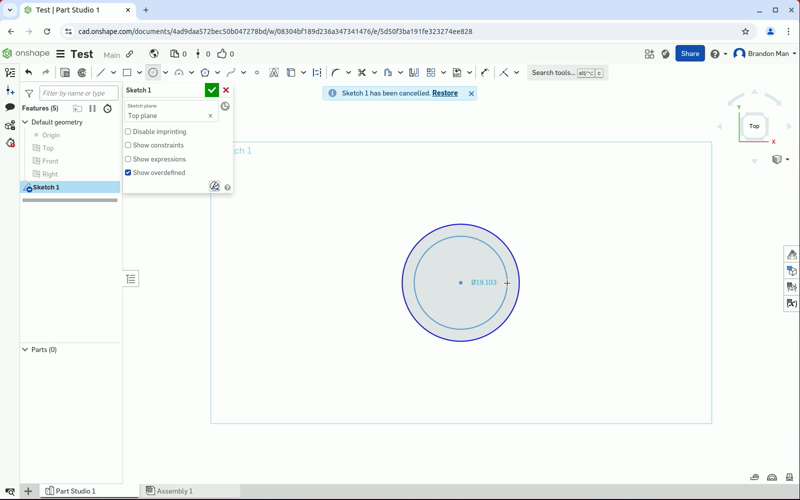
key(esc)
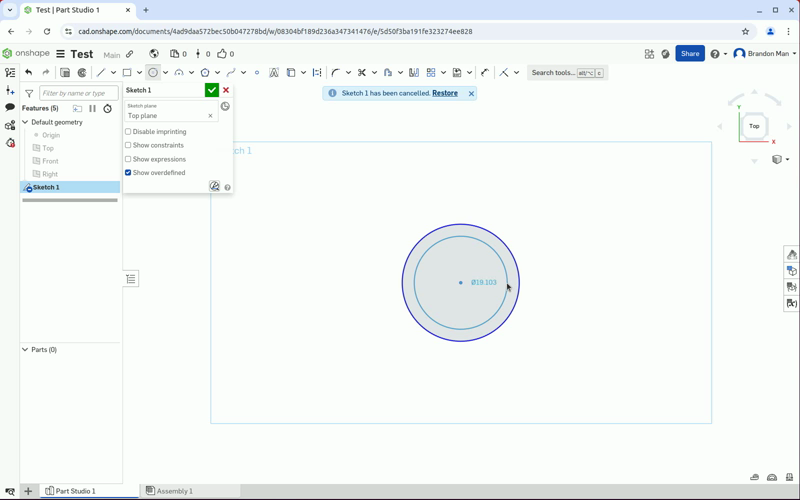
mouse_move(409, 273)
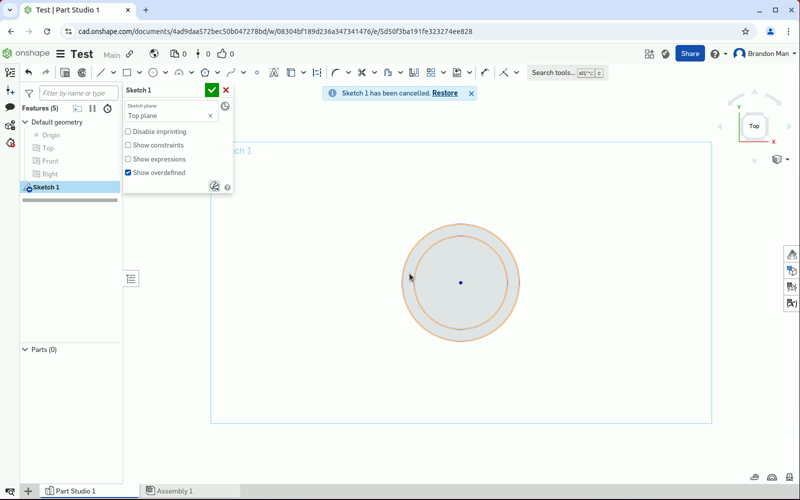
click(409, 273)
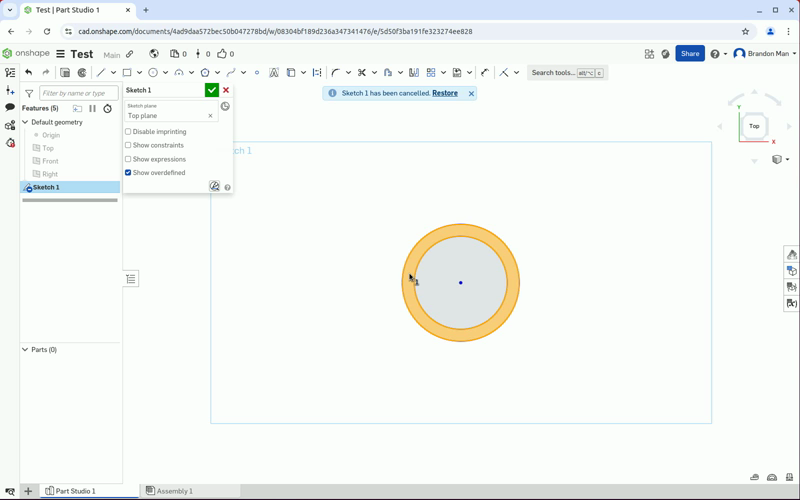
mouse_move(73, 352)
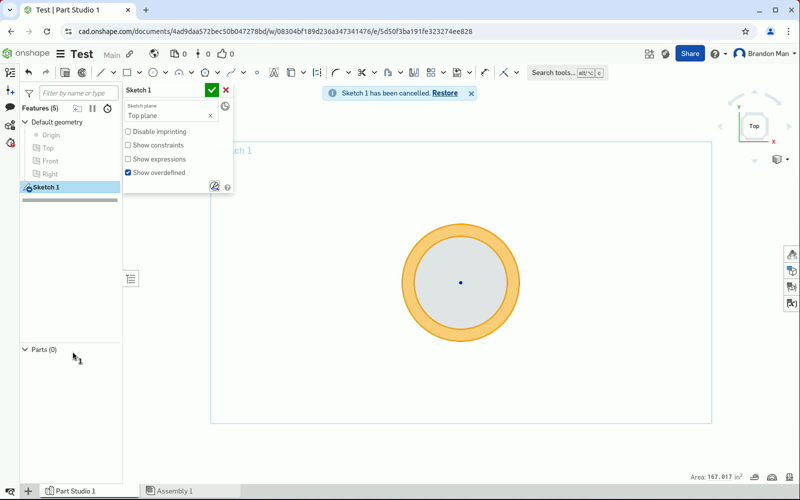
key(shift+y)
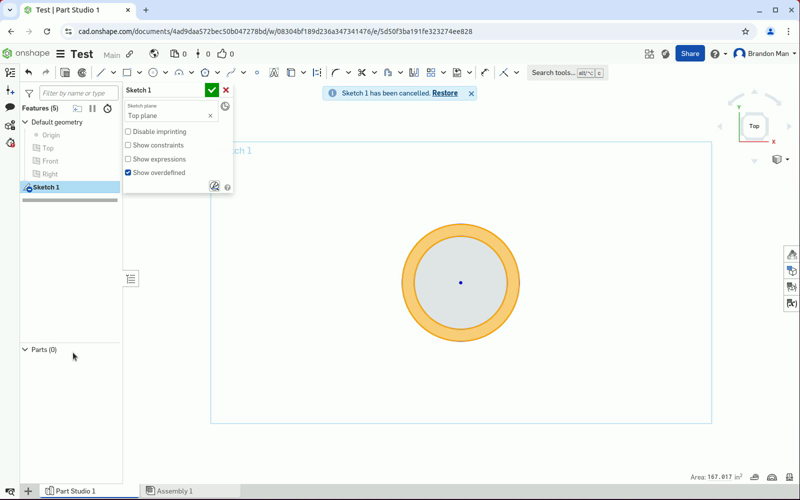
key(shift+e)
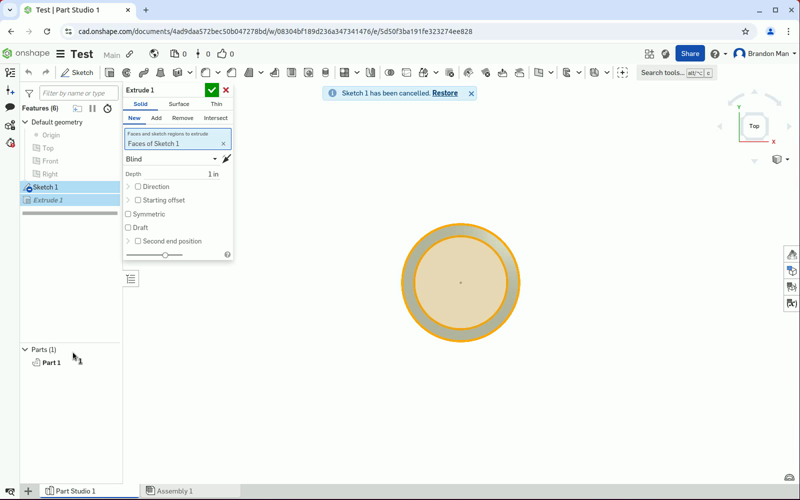
mouse_move(143, 106)
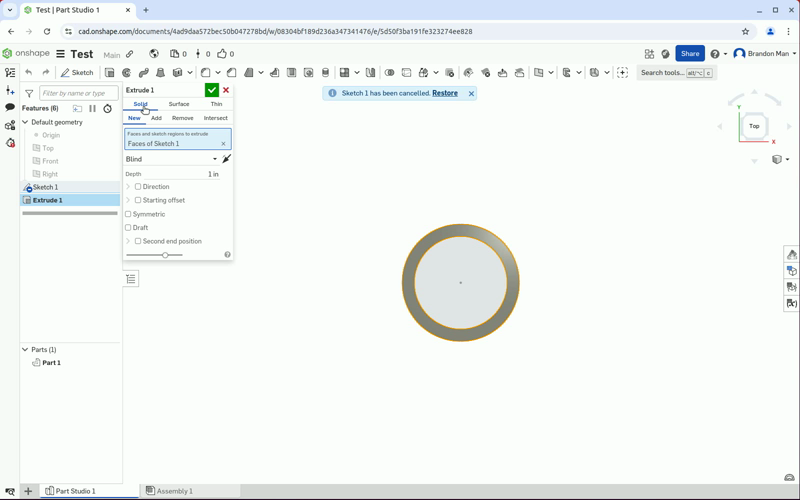
click(143, 106)
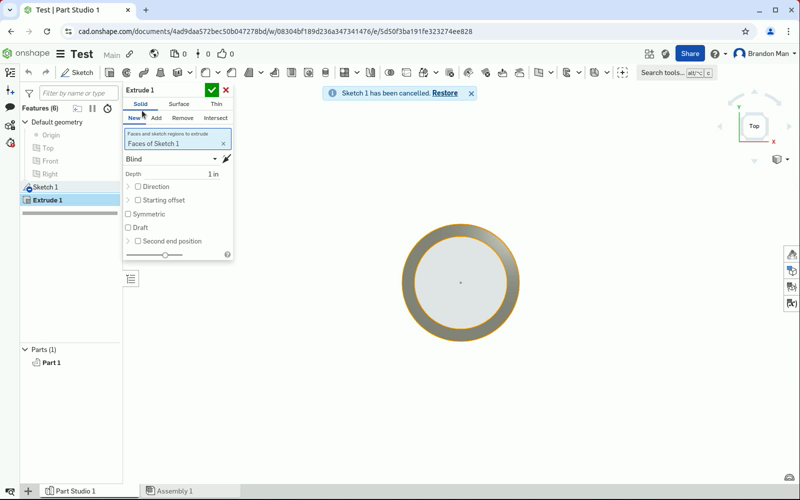
mouse_move(137, 120)
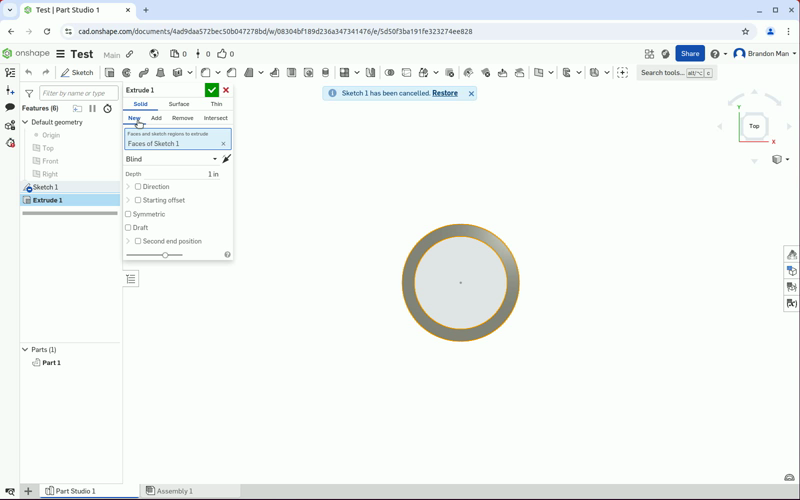
click(137, 120)
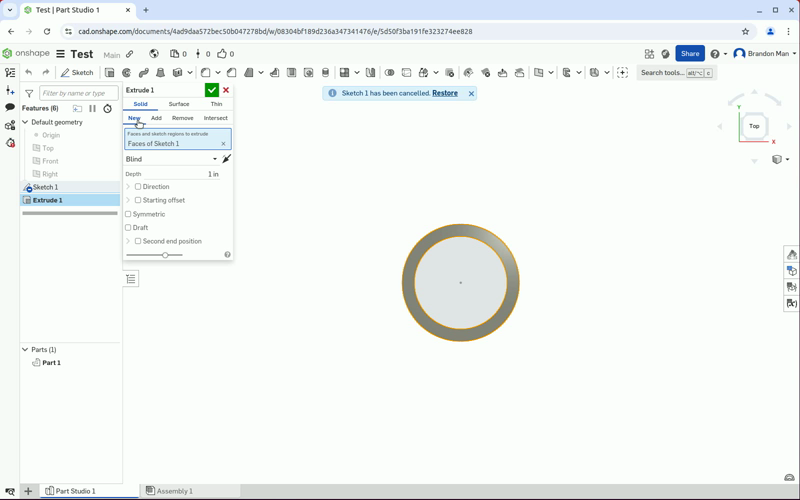
key(tab, 4)
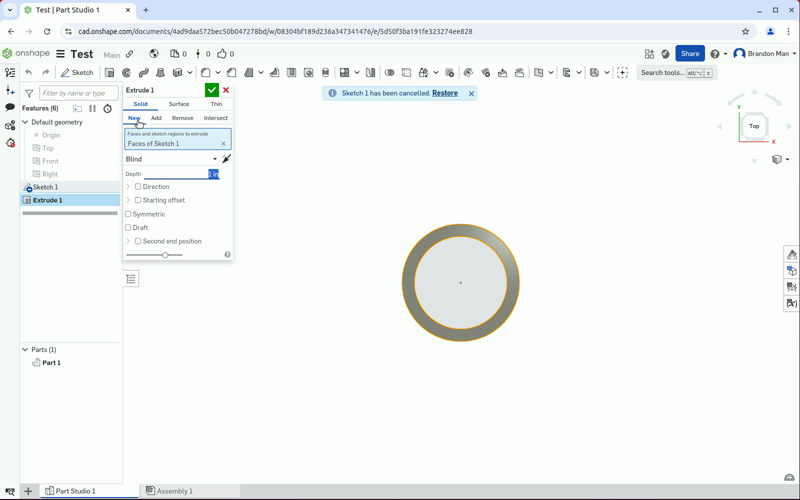
text(23.108)
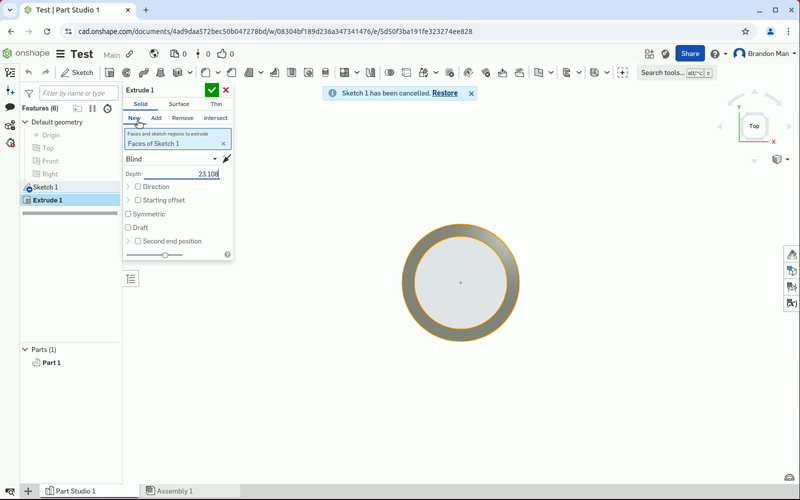
key(enter)
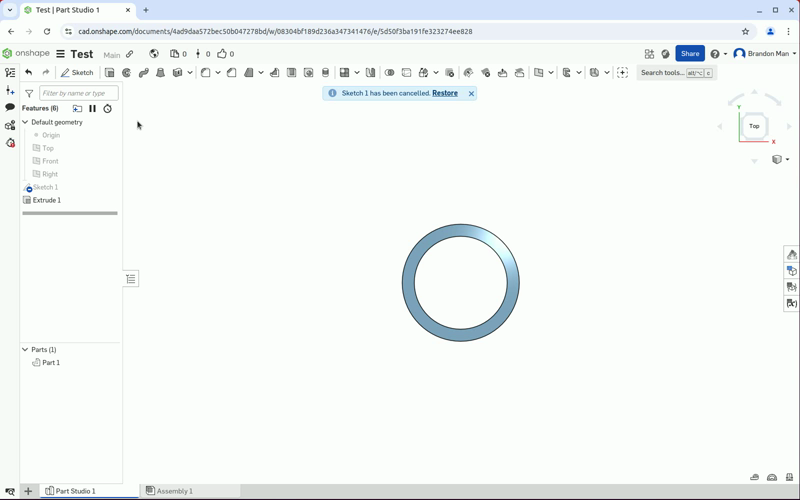
key(shift+h)
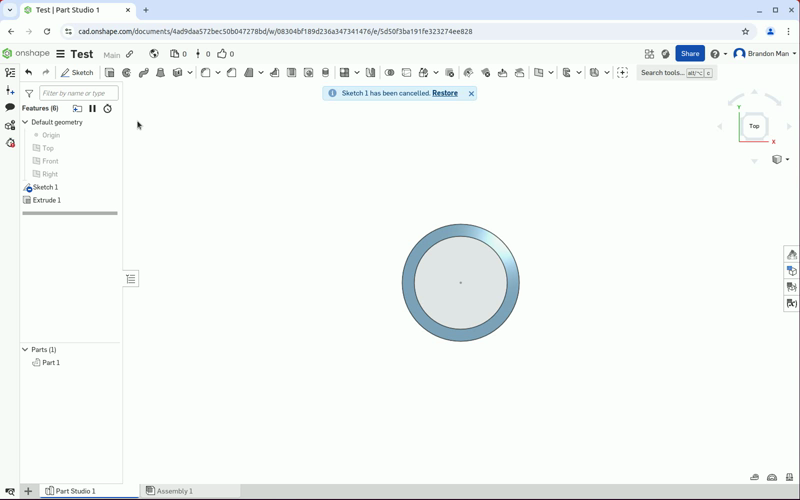
key(shift+h)
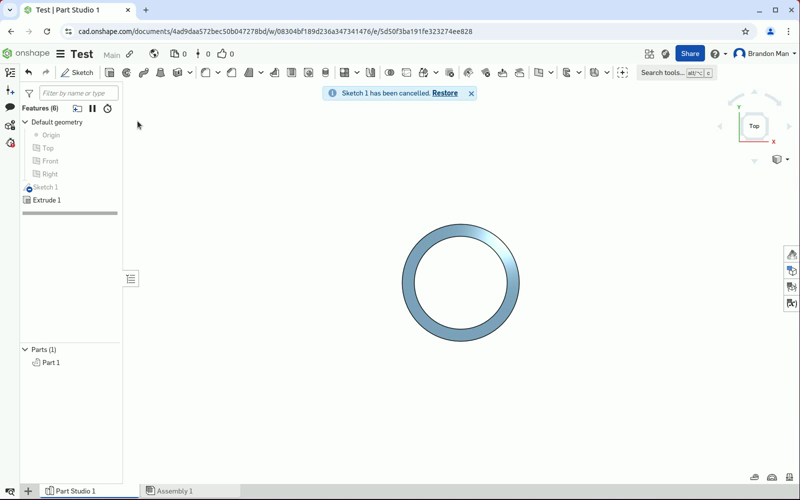
mouse_move(73, 189)
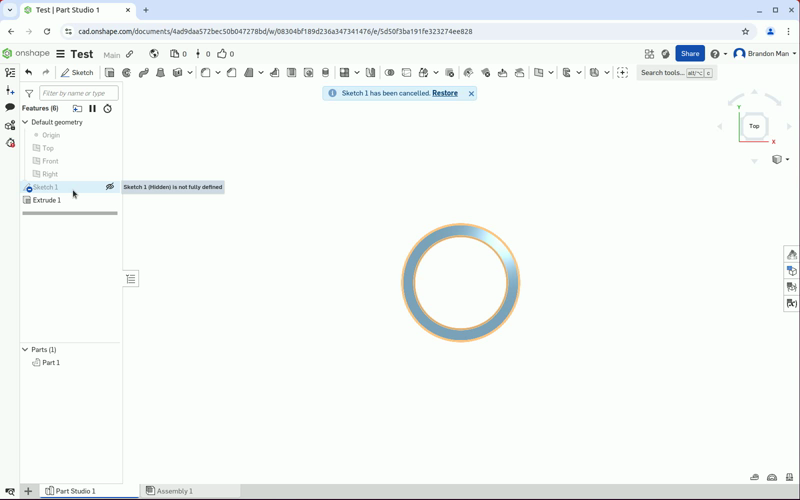
click(73, 189)
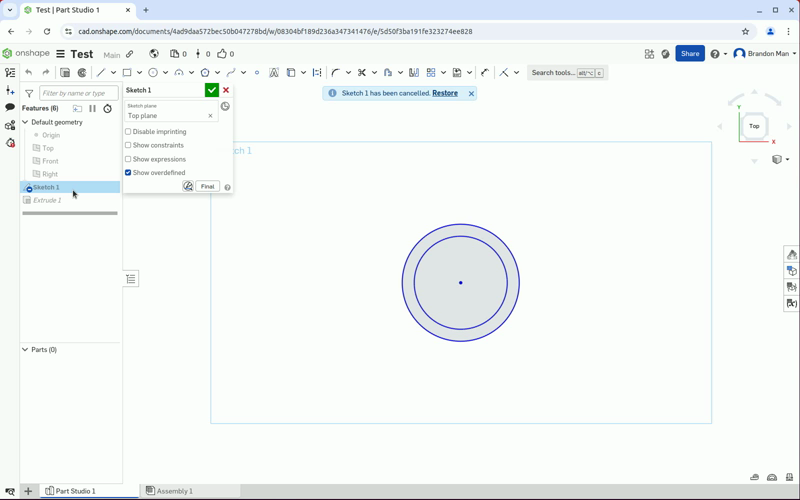
mouse_move(229, 92)
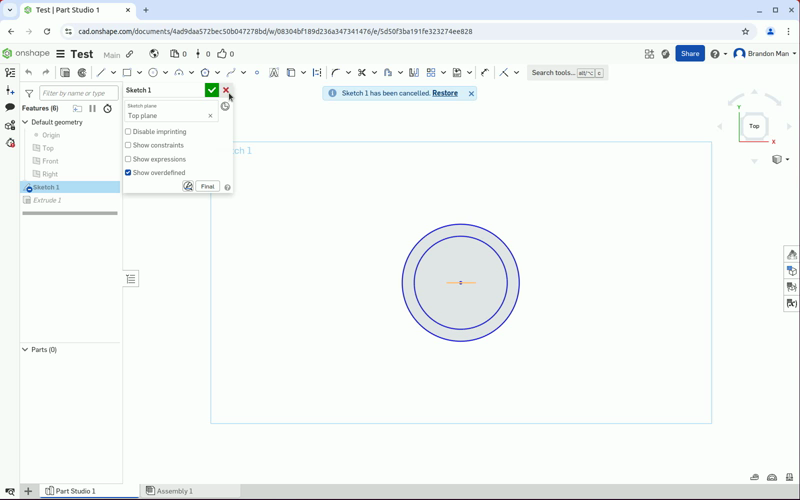
click(229, 92)
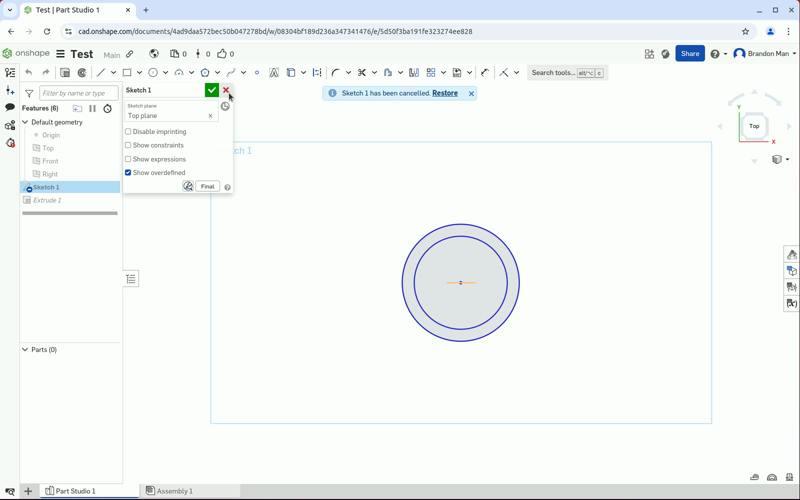
key(shift+s)
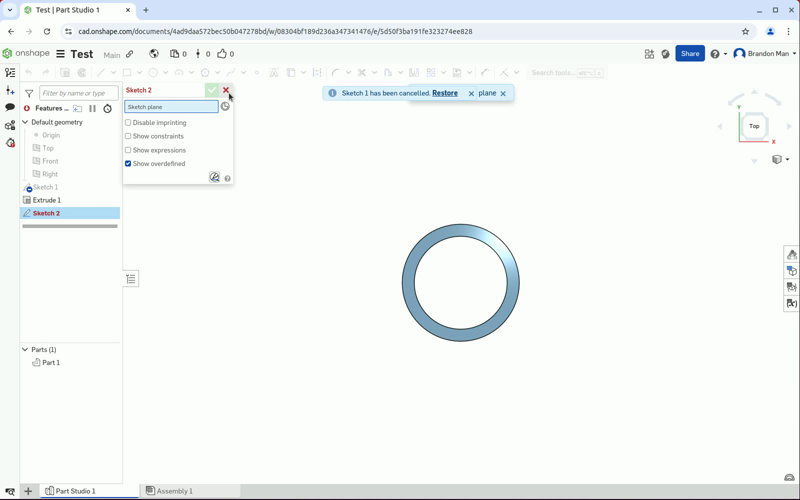
mouse_move(73, 150)
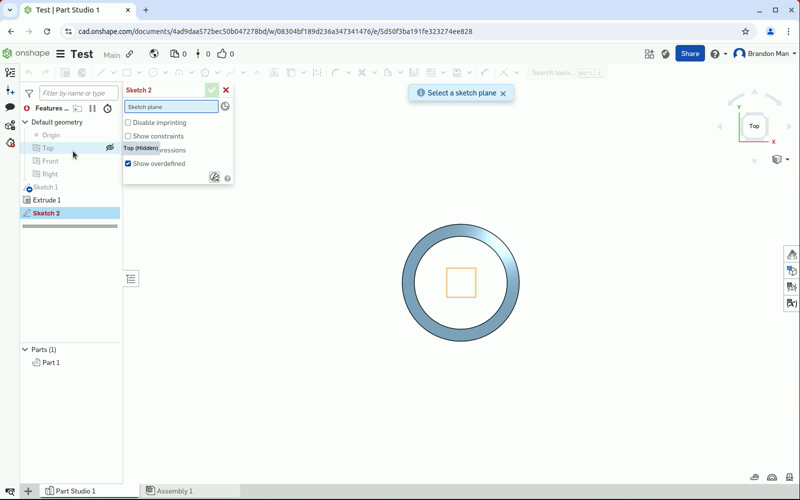
click(73, 150)
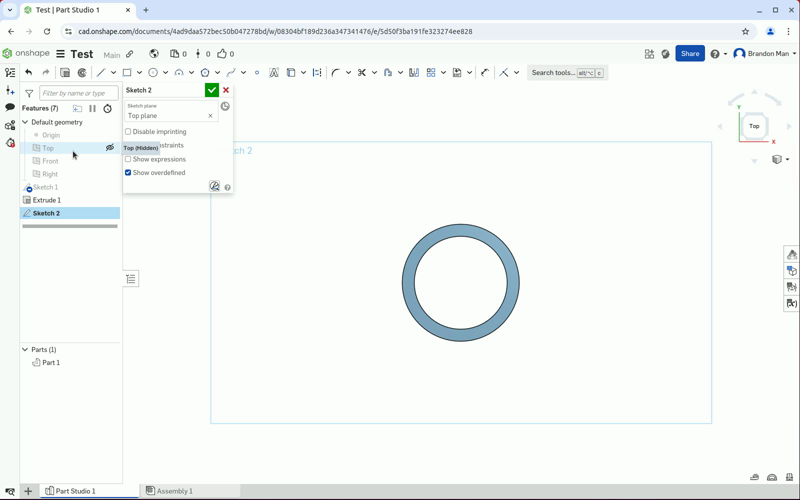
mouse_move(73, 352)
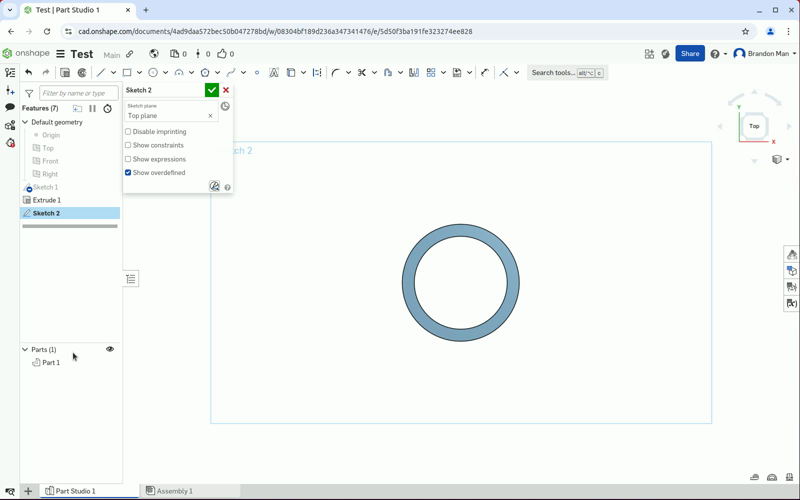
key(y)
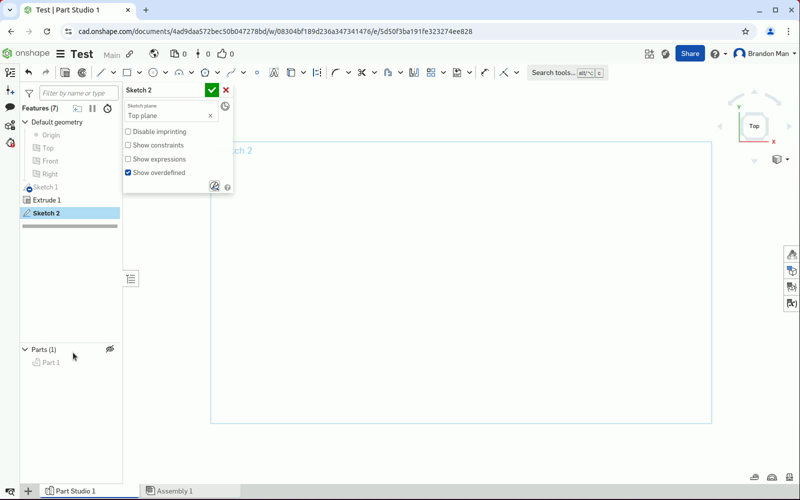
key(c)
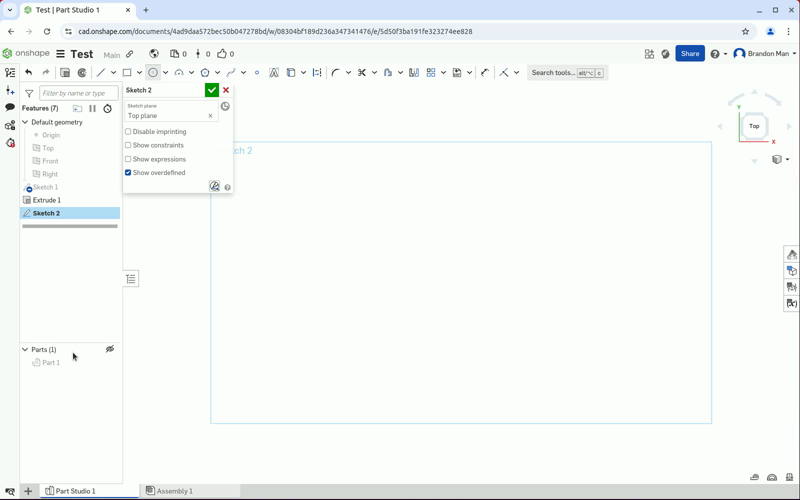
key_down(shift)
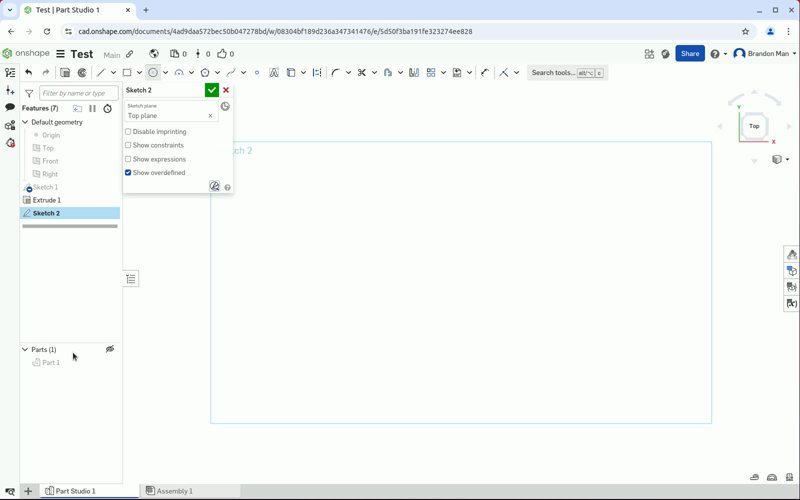
mouse_move(461, 282)
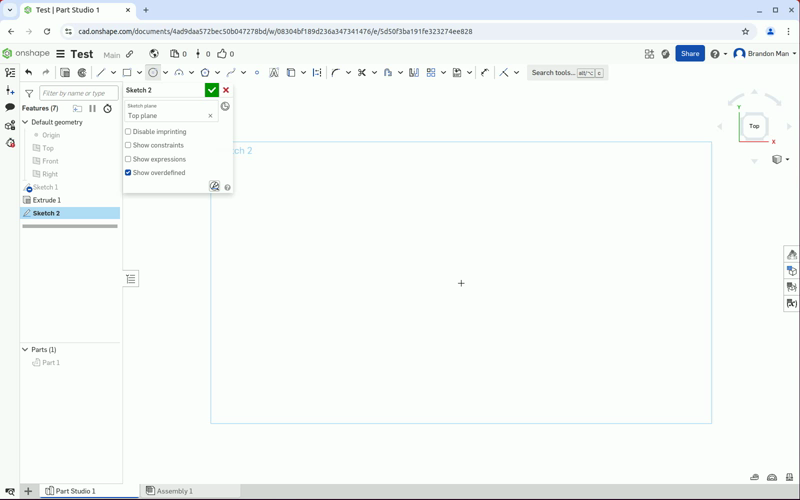
click(461, 282)
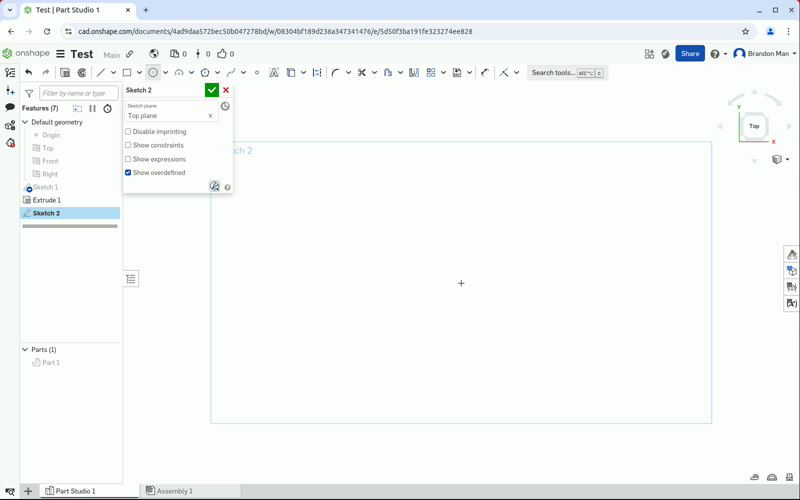
key_up(shift)
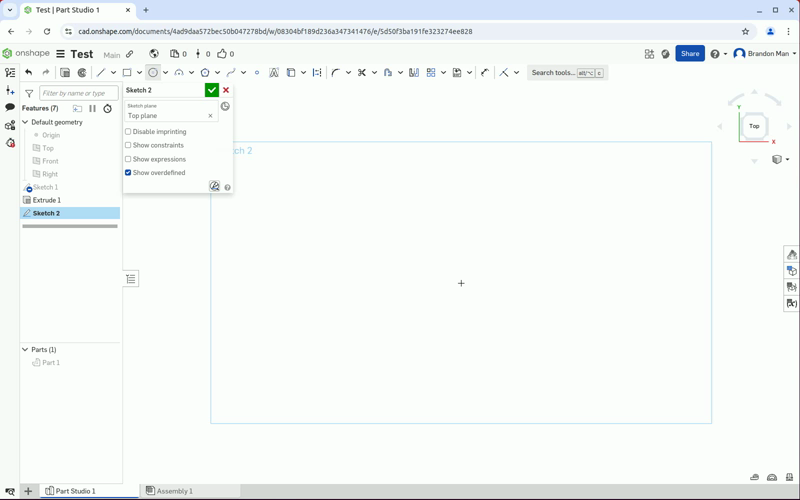
mouse_move(508, 282)
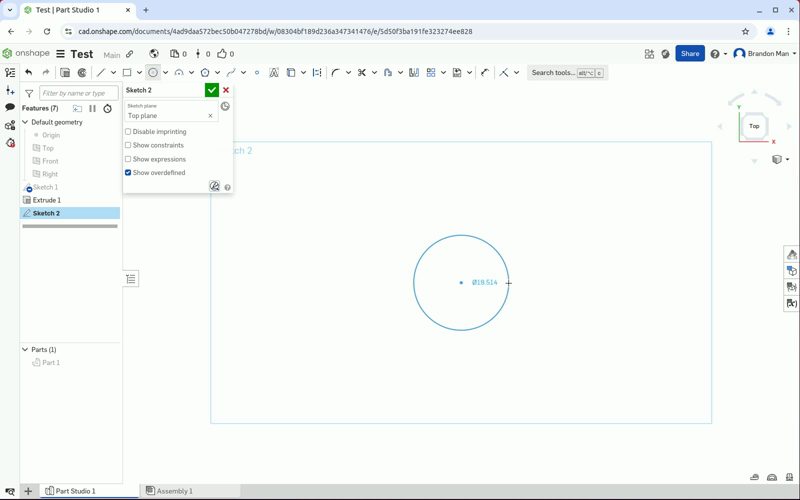
click(508, 282)
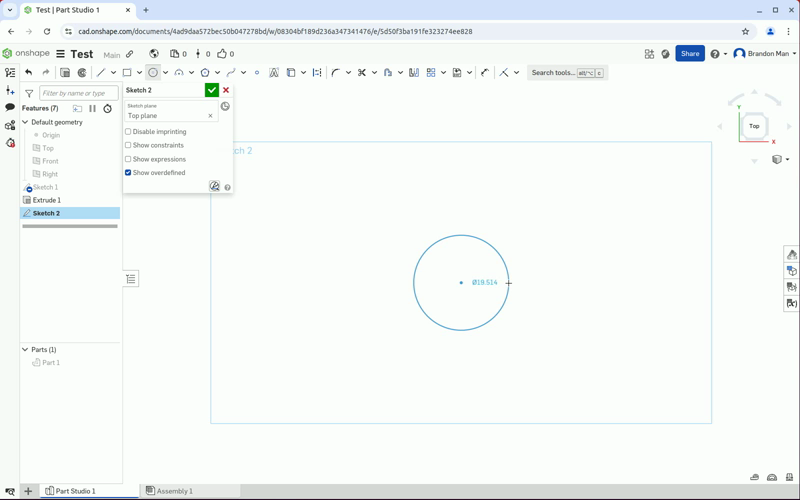
key(esc)
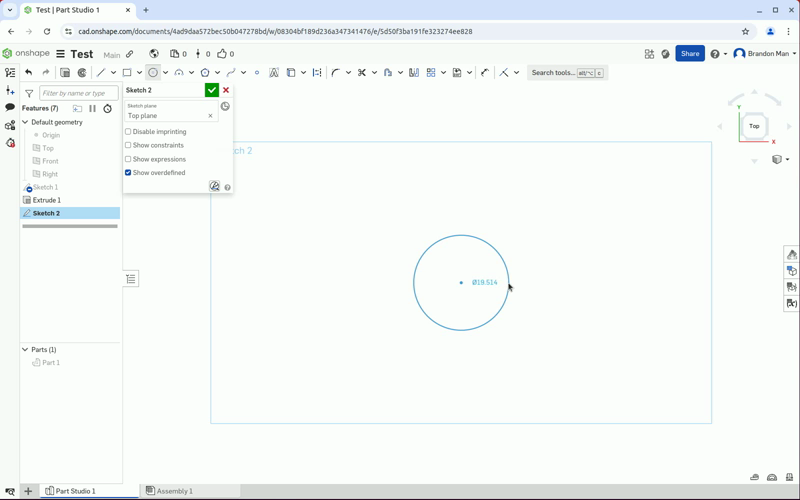
key(c)
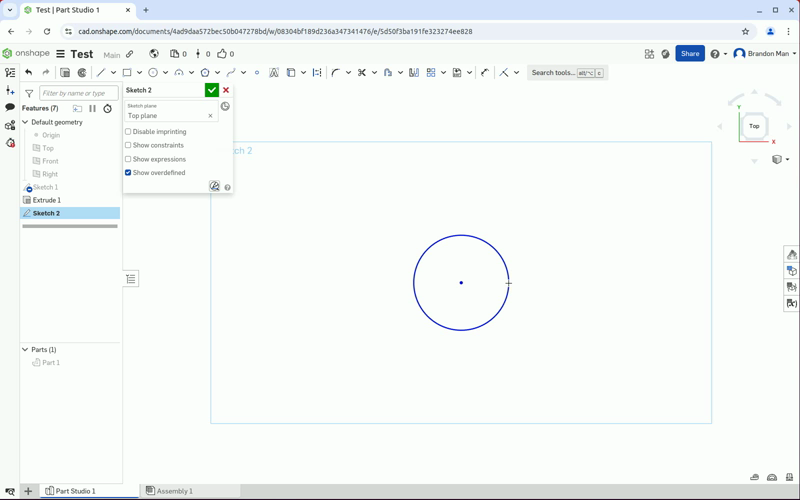
key_down(shift)
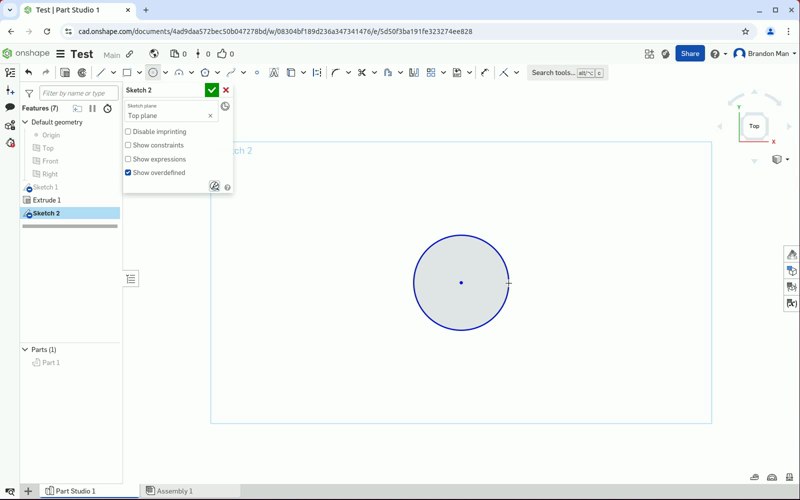
mouse_move(461, 282)
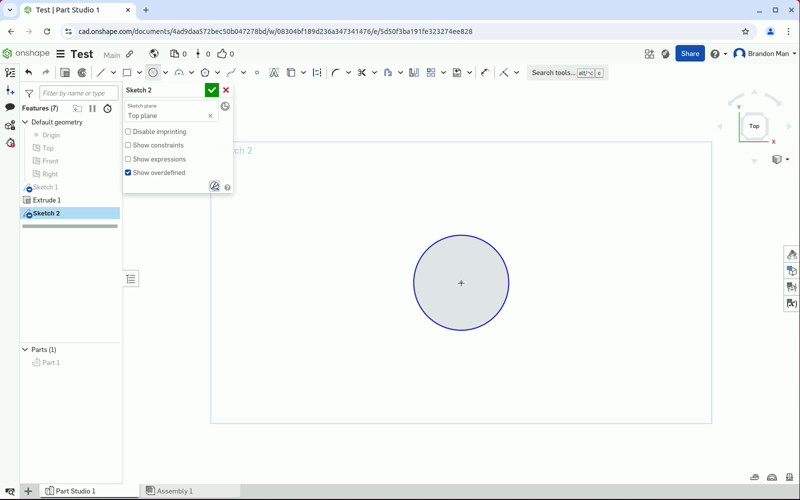
click(461, 282)
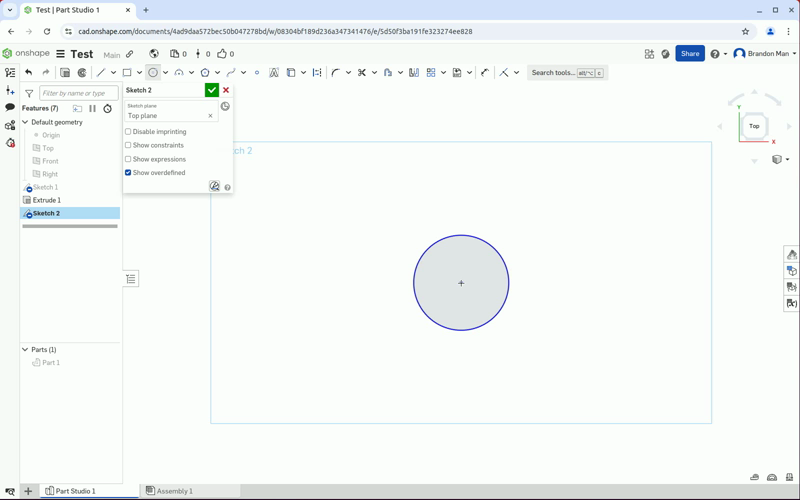
key_up(shift)
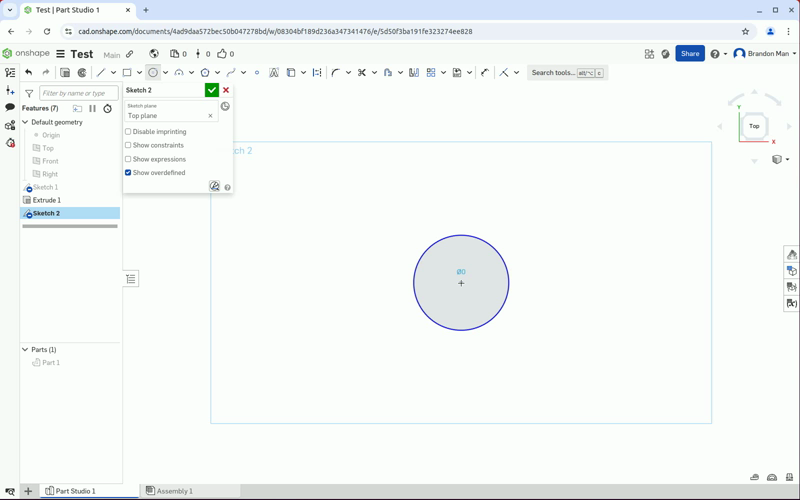
mouse_move(467, 282)
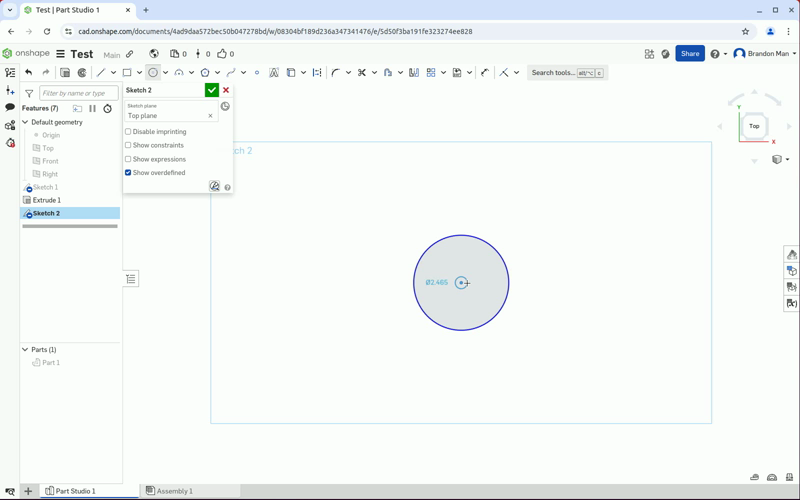
click(467, 282)
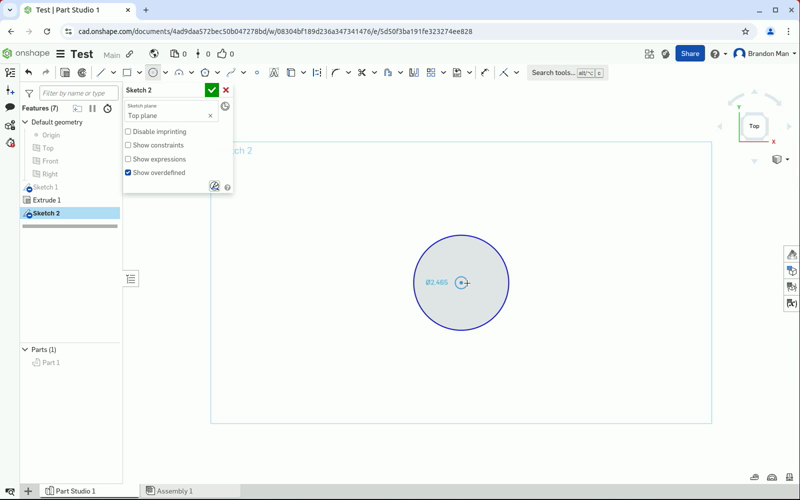
key(esc)
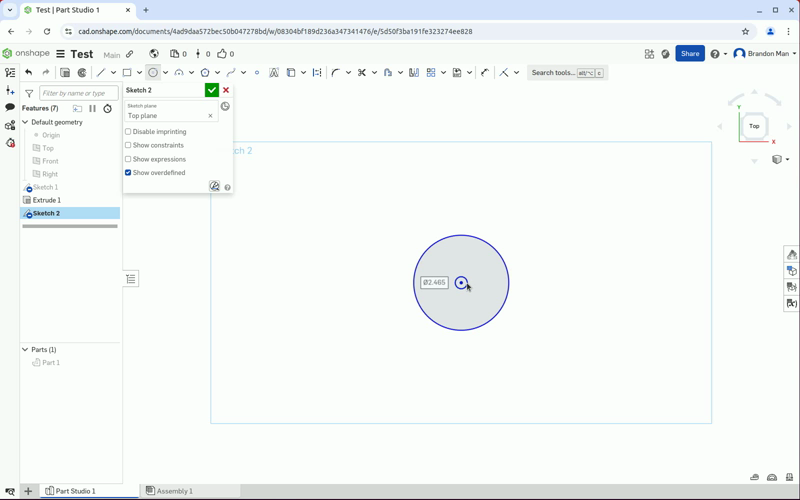
mouse_move(432, 279)
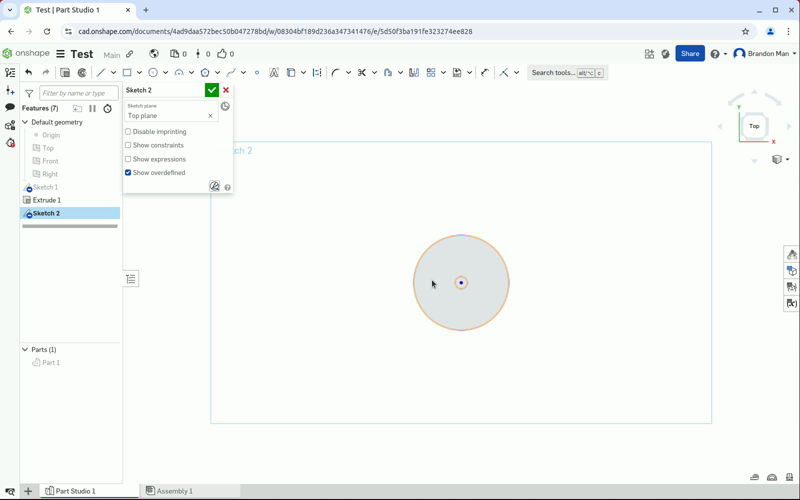
click(432, 279)
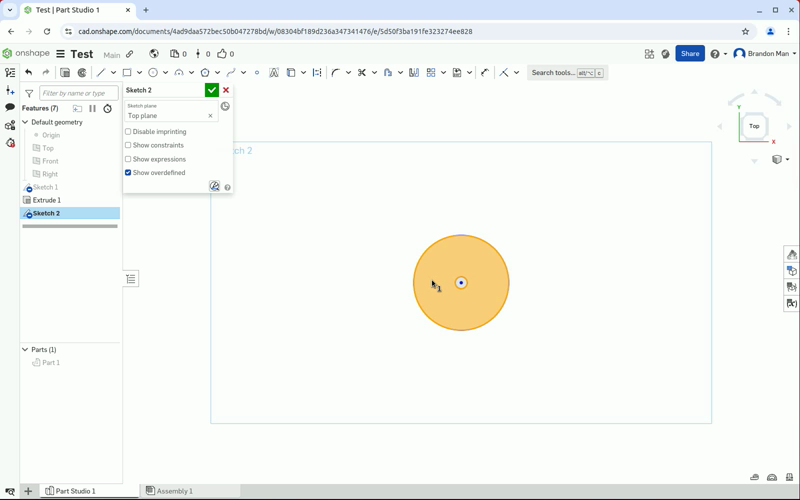
mouse_move(73, 352)
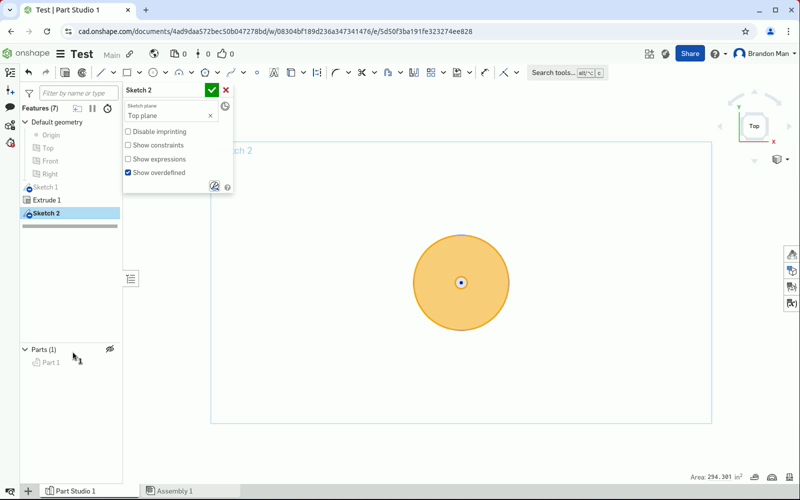
key(shift+y)
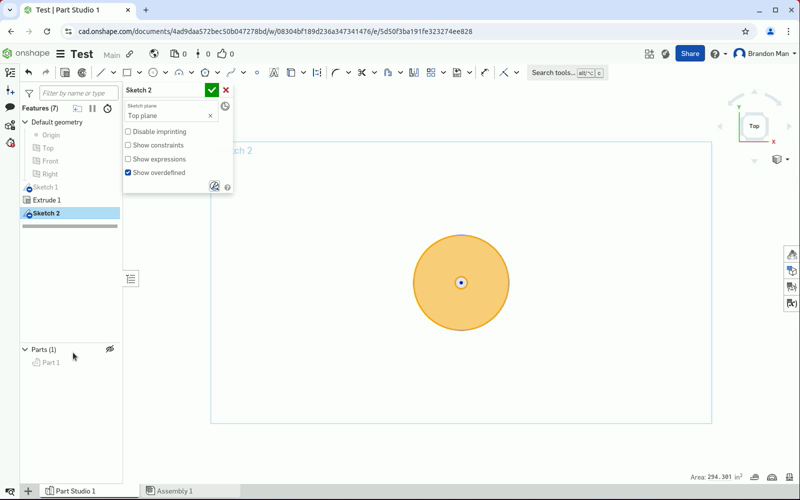
key(shift+e)
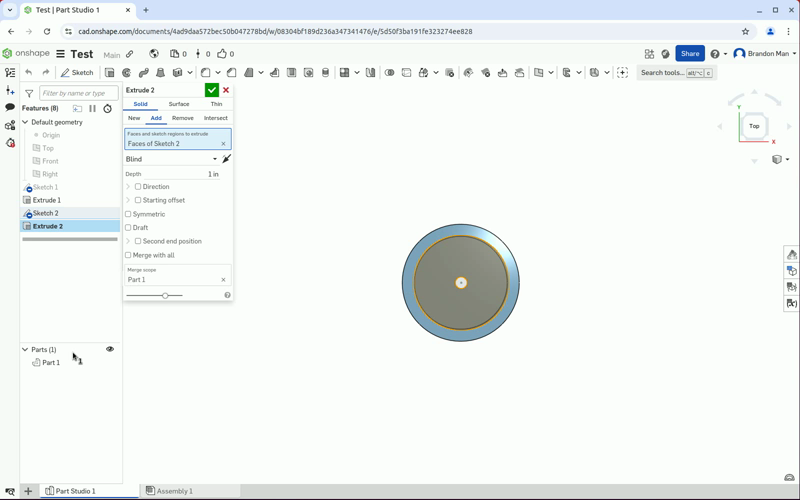
mouse_move(143, 106)
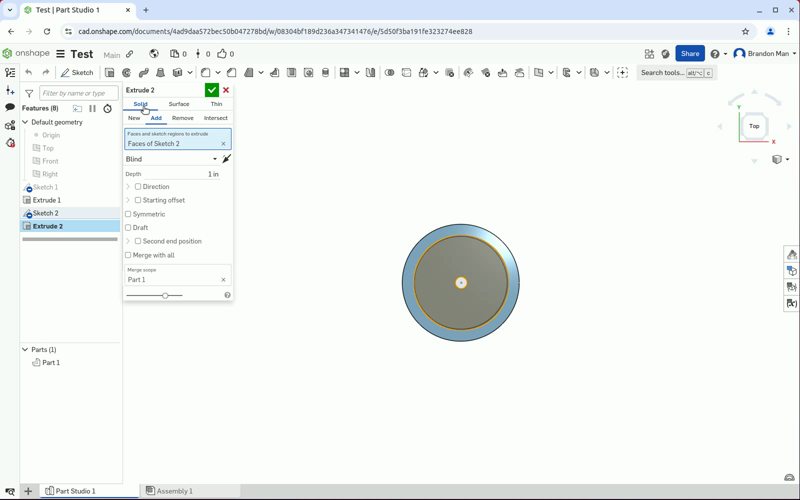
click(143, 106)
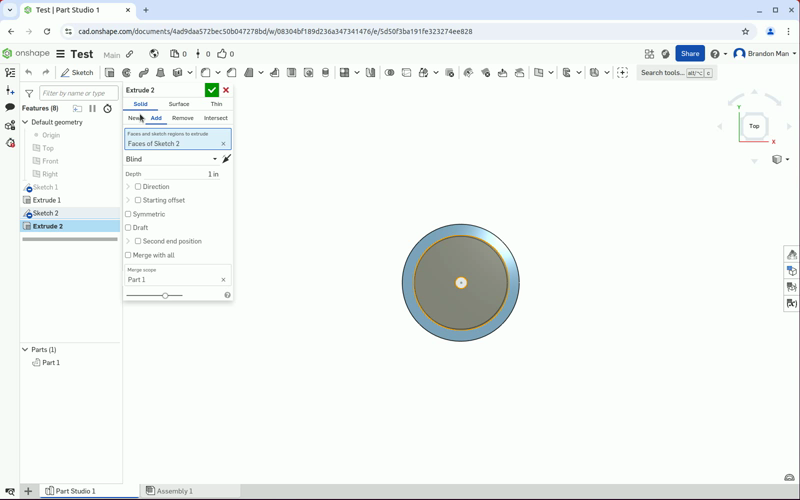
mouse_move(137, 120)
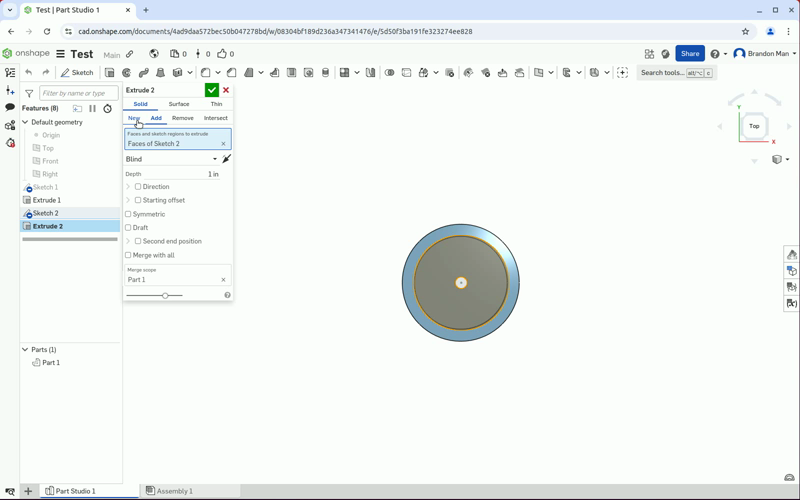
click(137, 120)
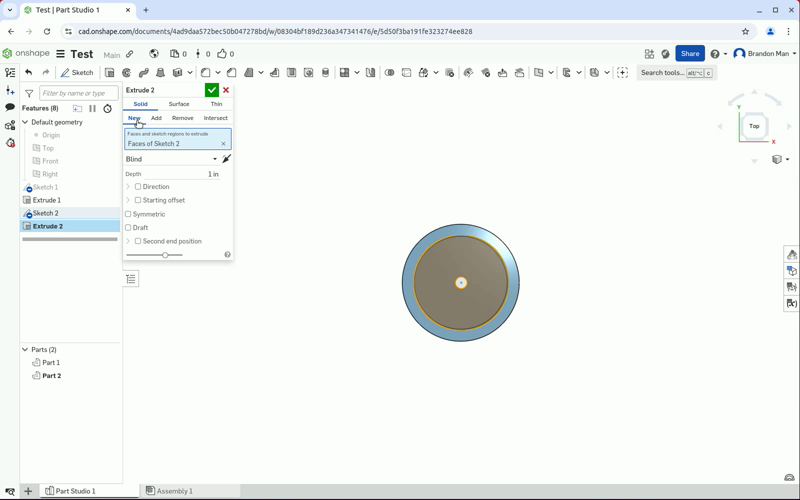
key(tab, 4)
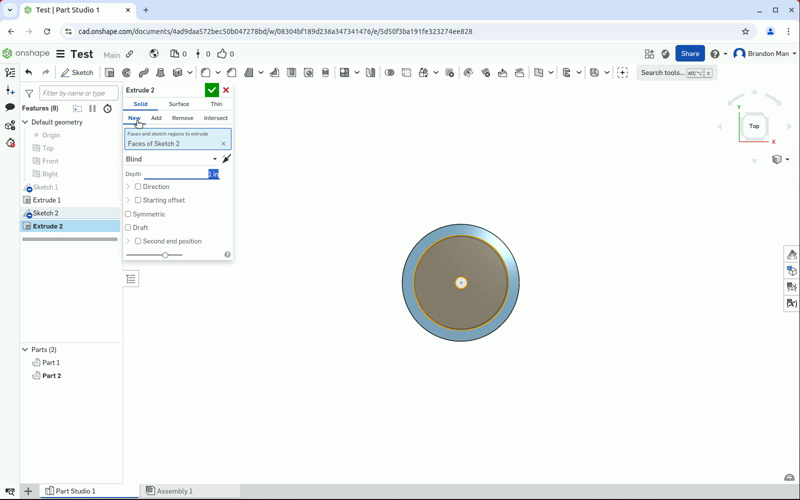
text(3.129)
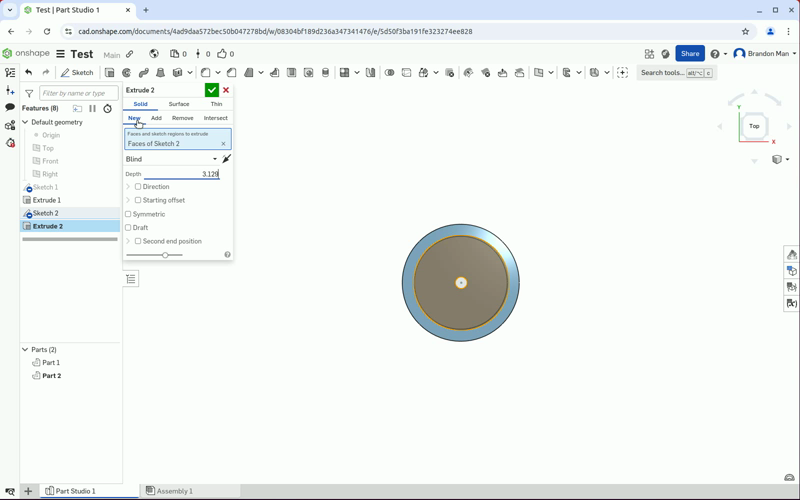
key(enter)
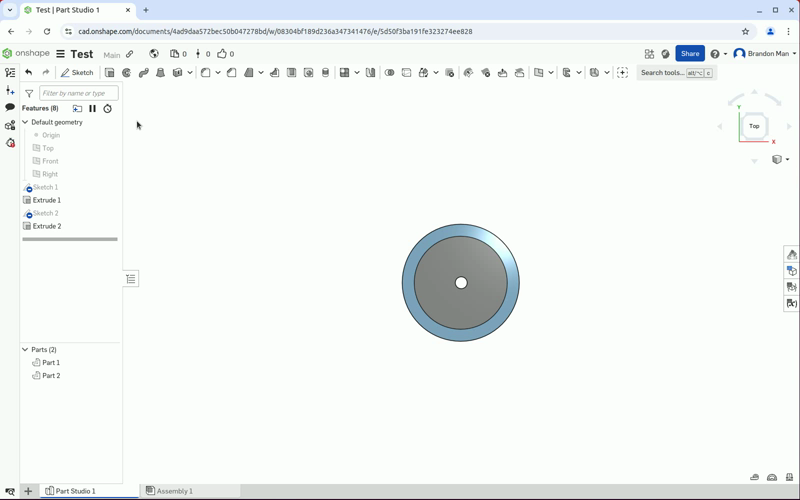
key(shift+h)
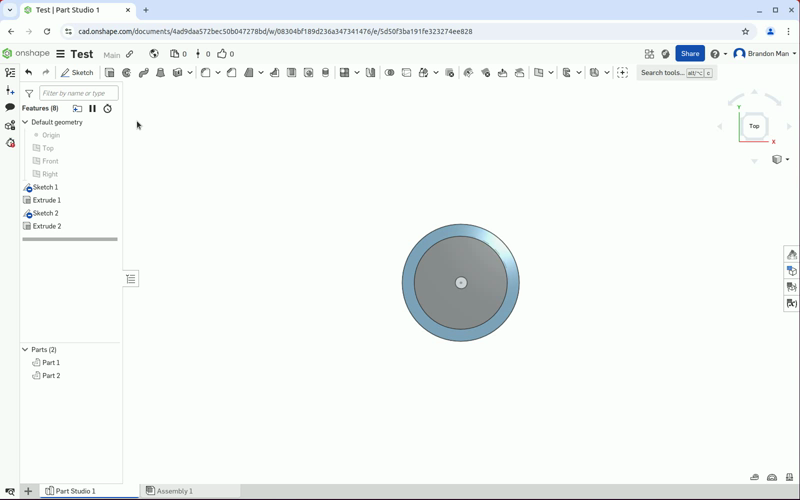
key(shift+h)
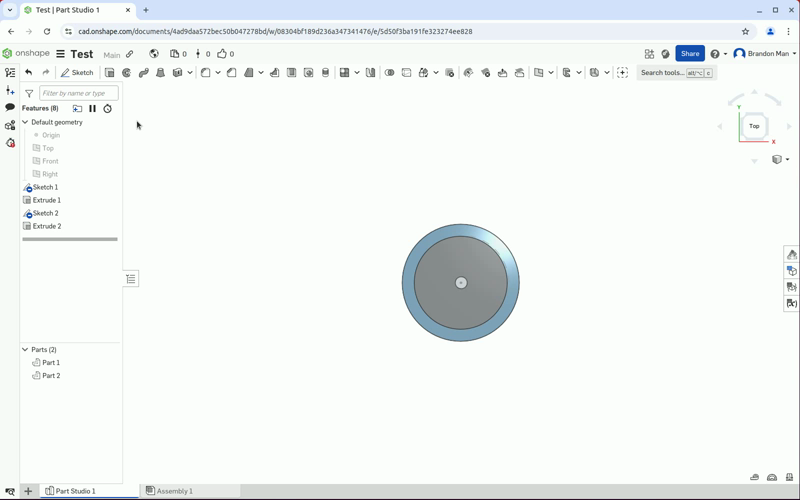
key(shift+7)
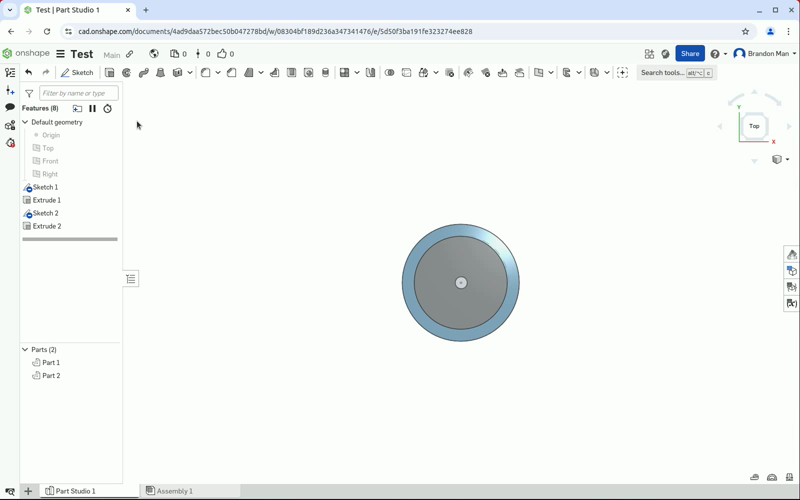
key(up, 3)
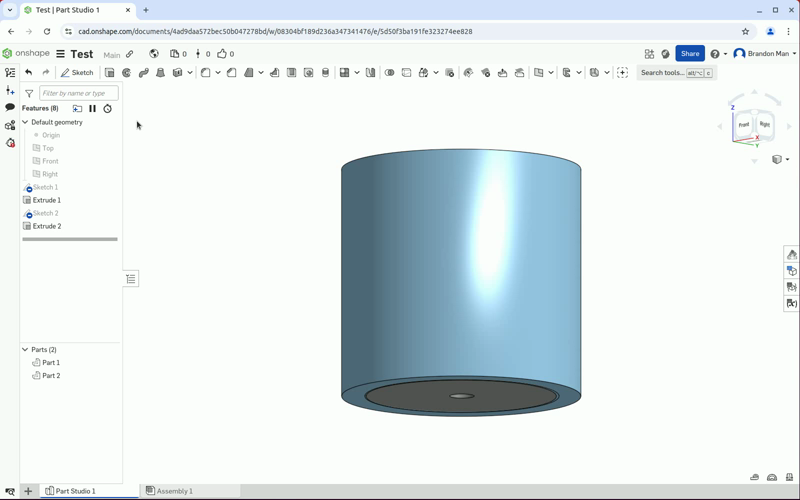
key(left, 3)
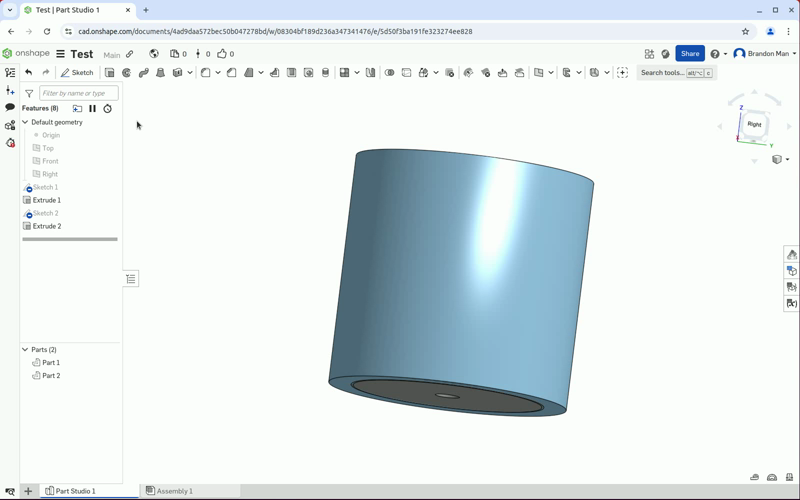
key(right, 3)
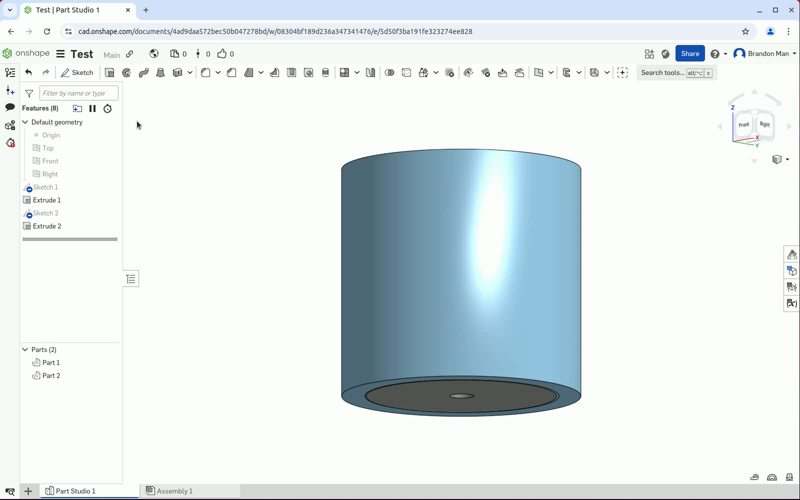
key(down, 3)
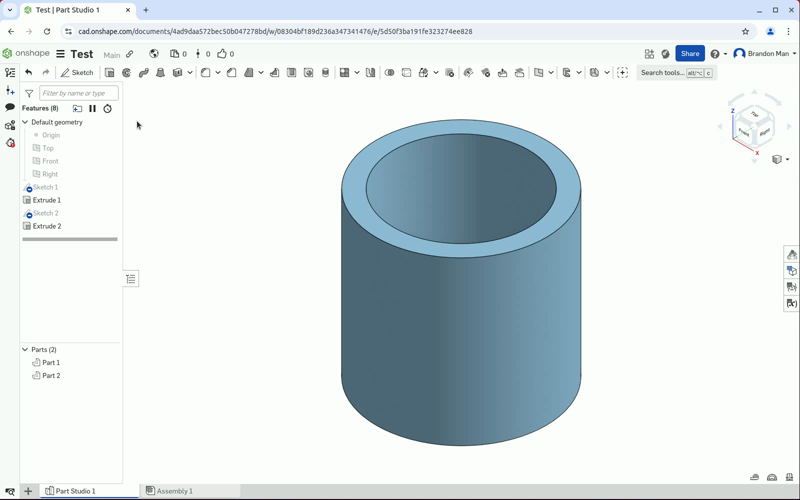
mouse_move(73, 189)
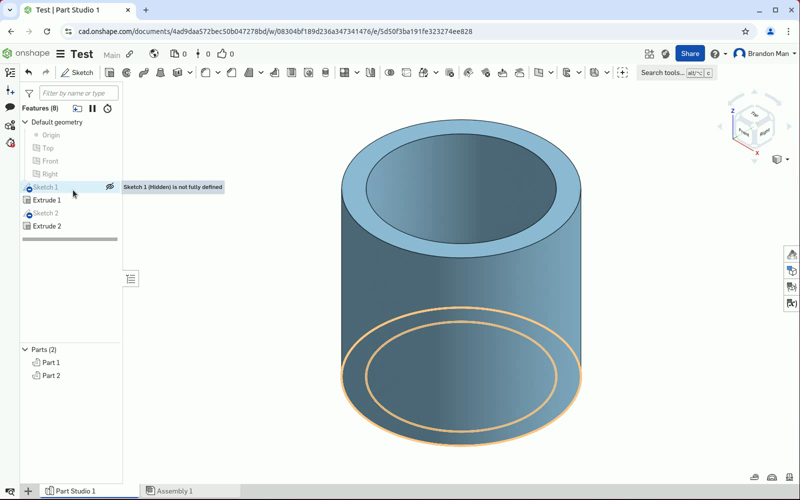
click(73, 189)